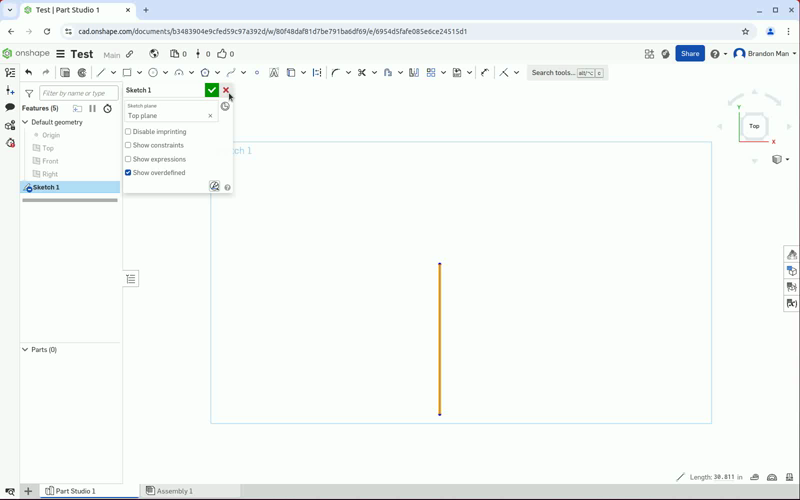
key(shift+h)
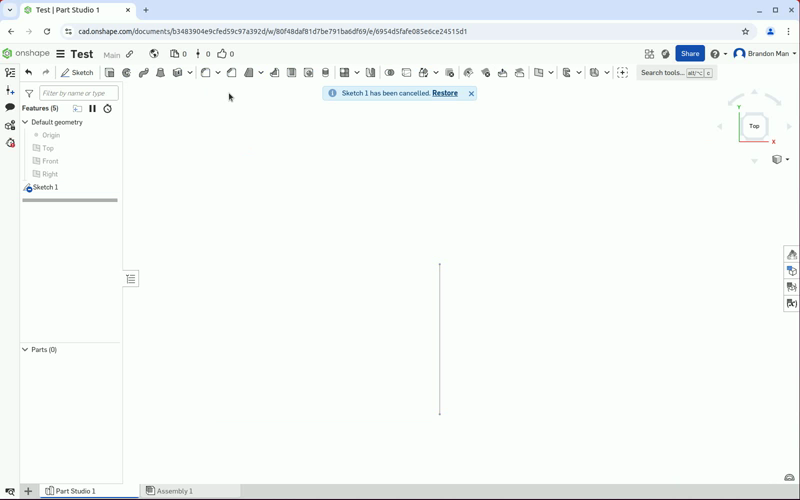
key(shift+s)
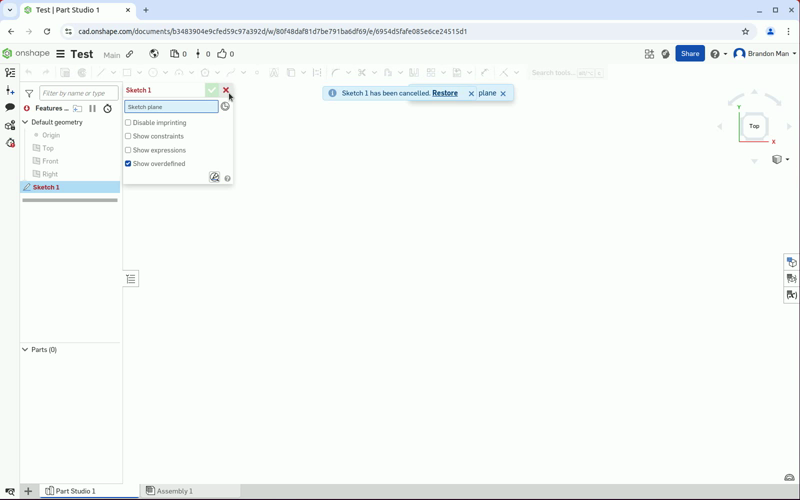
mouse_move(73, 150)
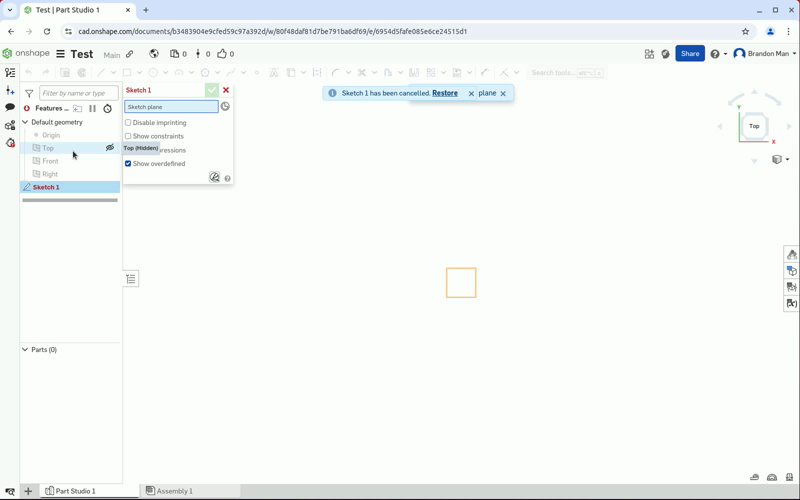
click(73, 150)
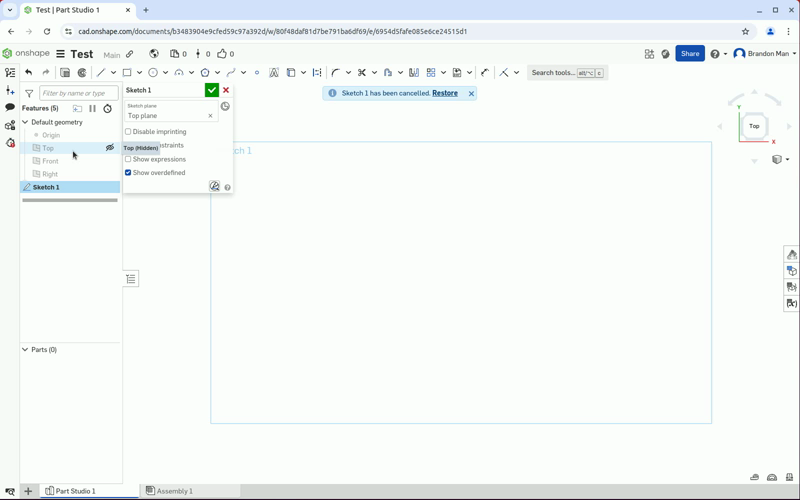
mouse_move(73, 352)
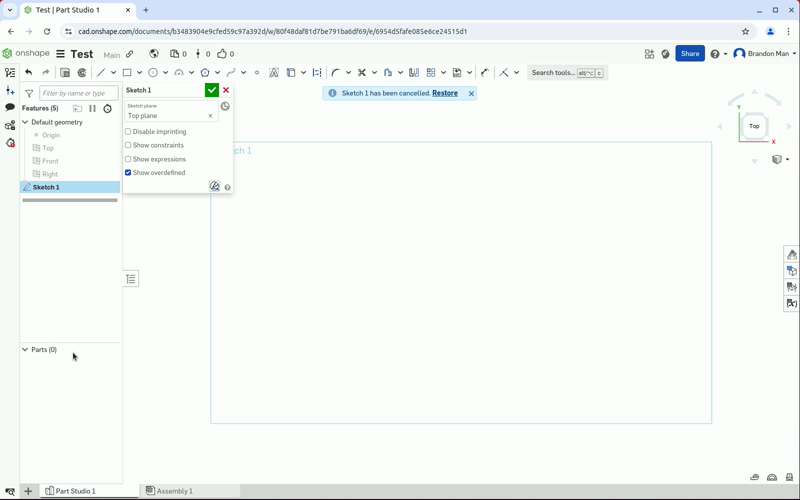
key(y)
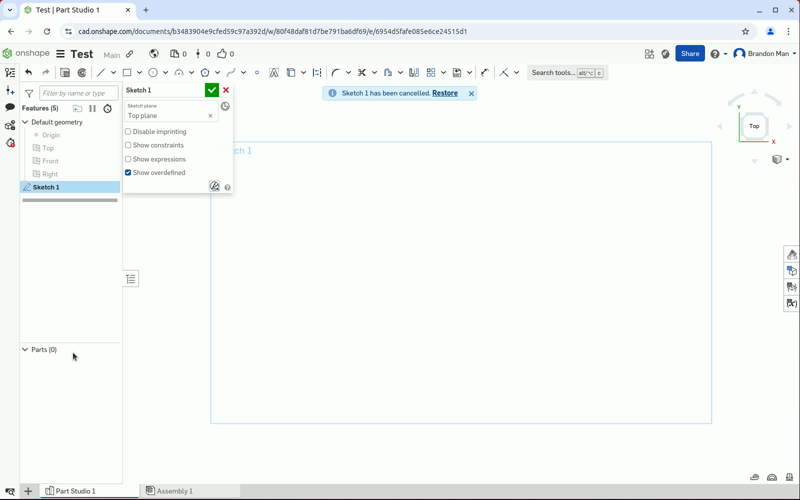
key(c)
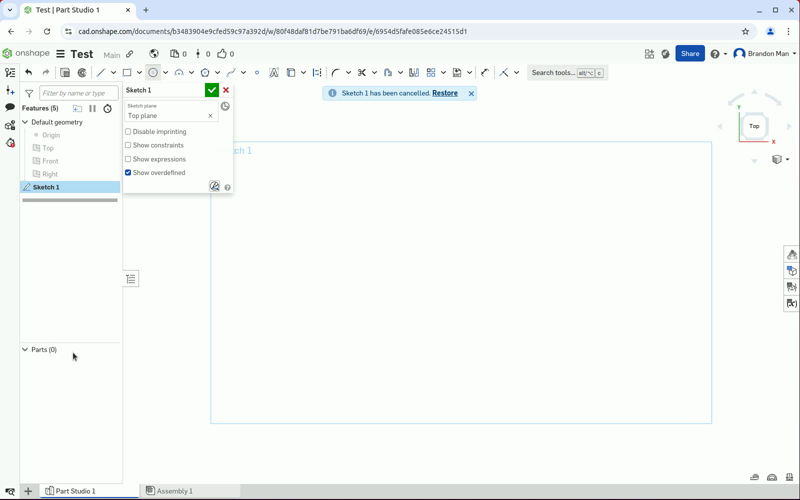
key_down(shift)
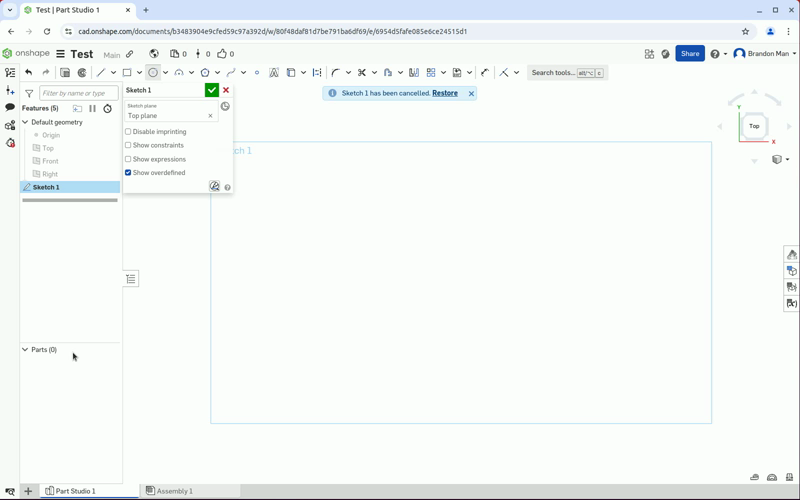
mouse_move(461, 282)
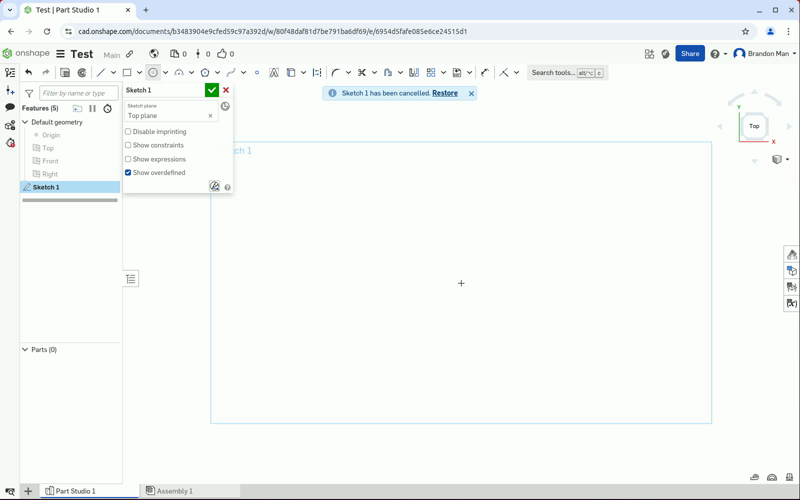
click(461, 282)
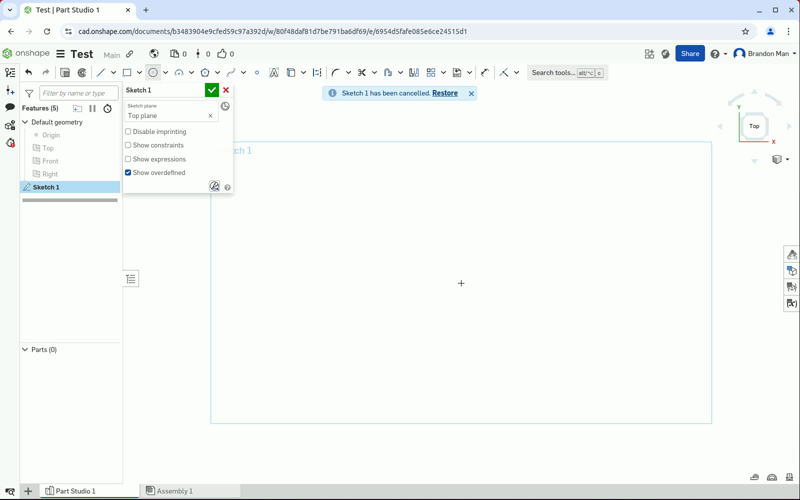
key_up(shift)
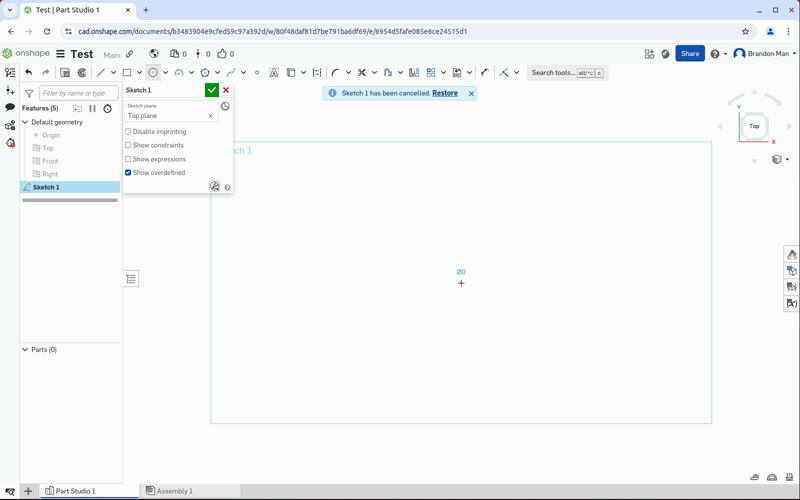
mouse_move(574, 282)
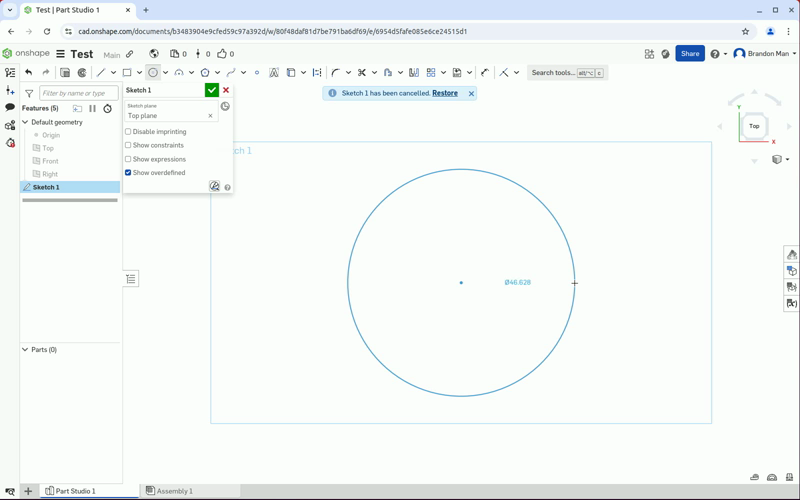
click(574, 282)
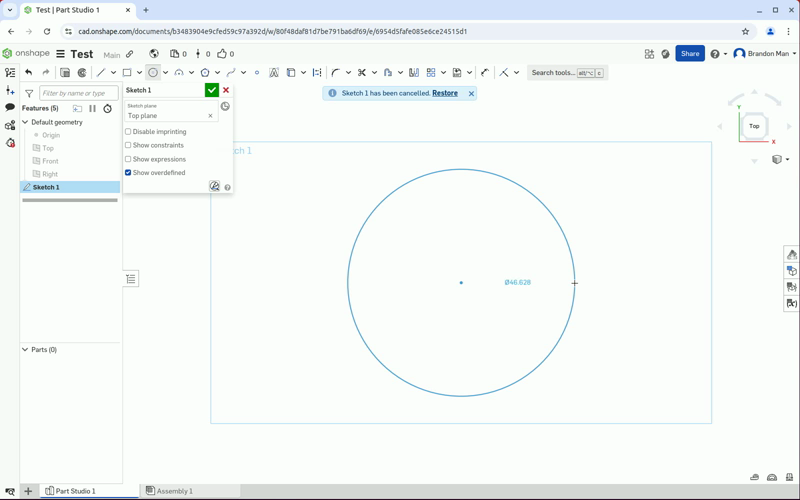
key(esc)
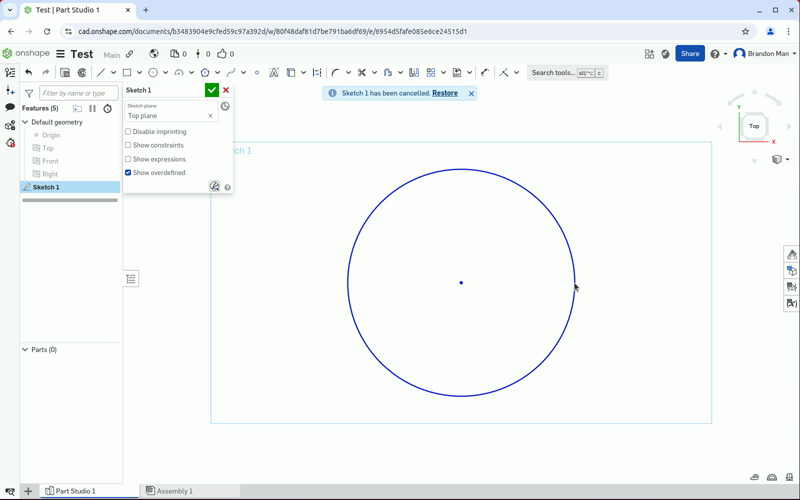
mouse_move(443, 223)
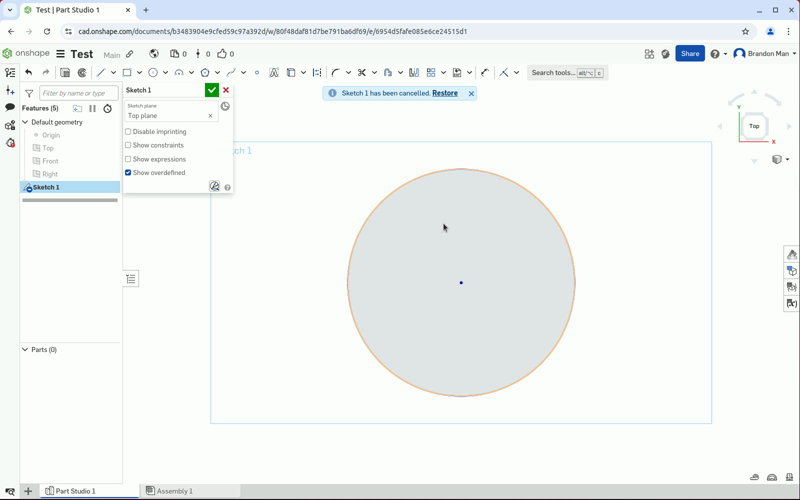
click(443, 223)
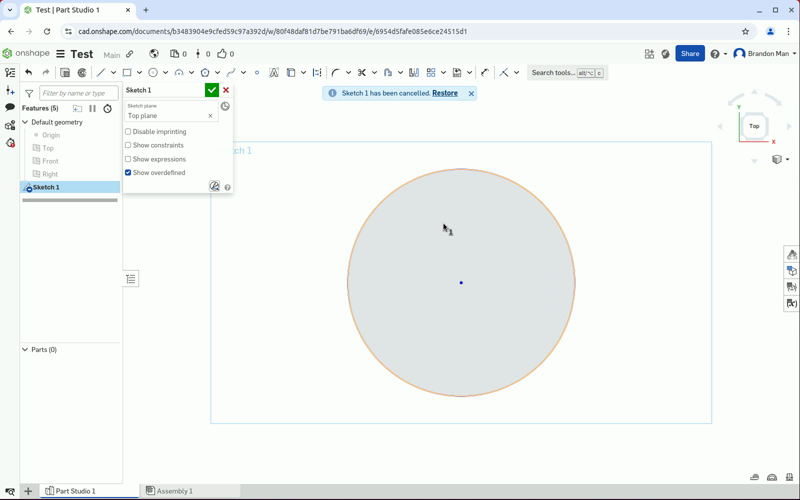
mouse_move(73, 352)
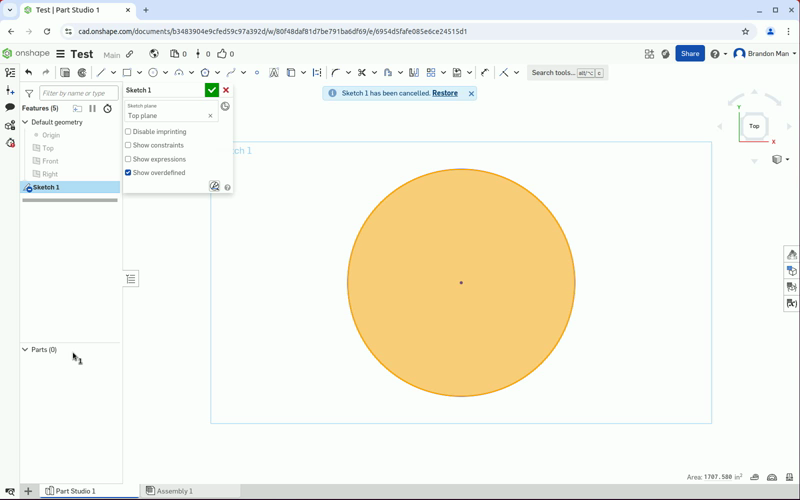
key(shift+y)
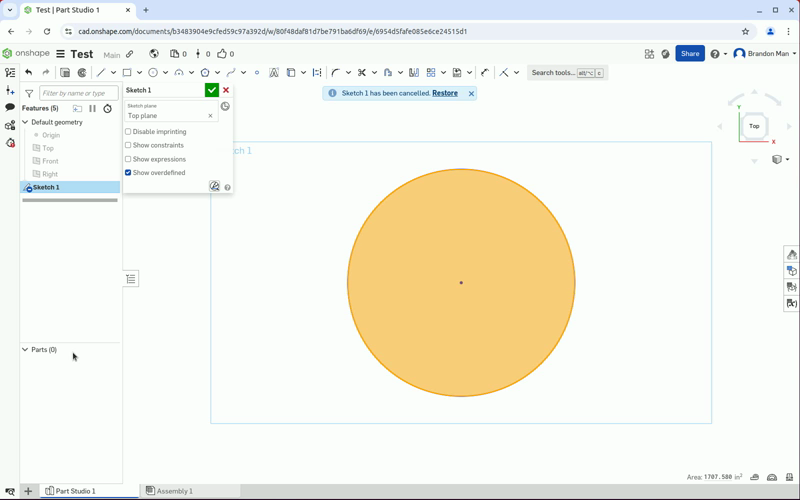
key(shift+e)
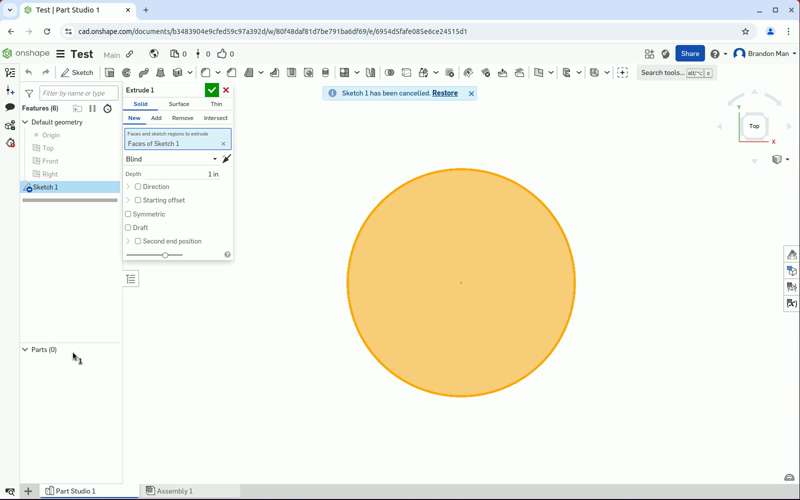
mouse_move(143, 106)
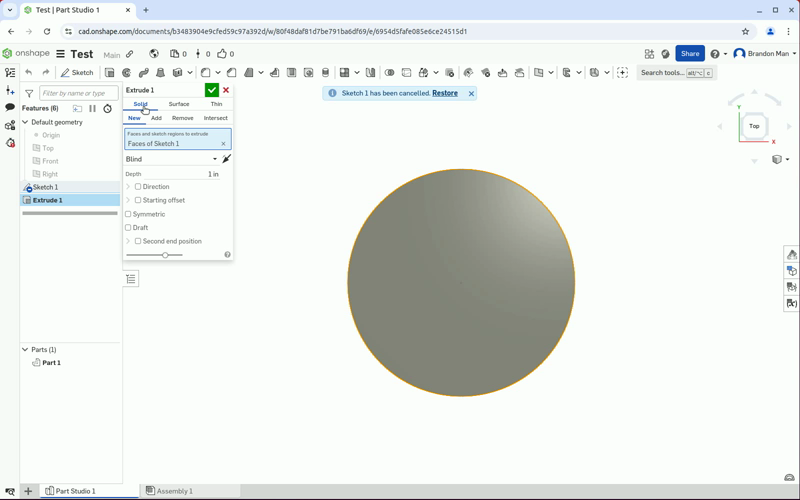
click(143, 106)
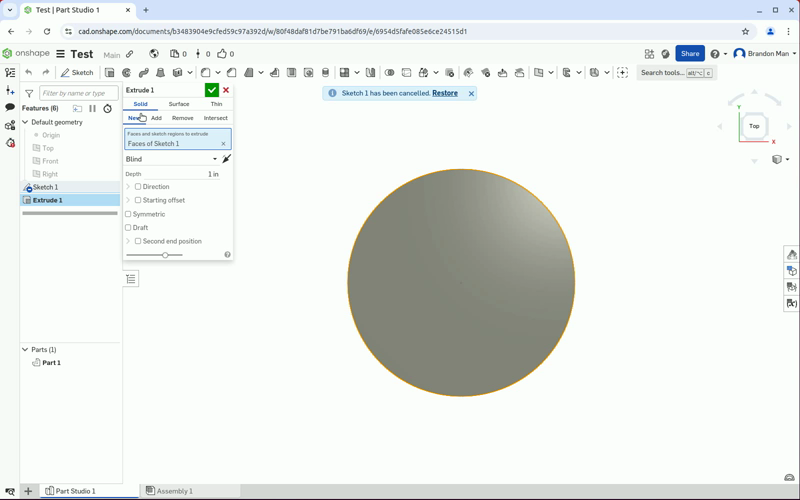
mouse_move(137, 120)
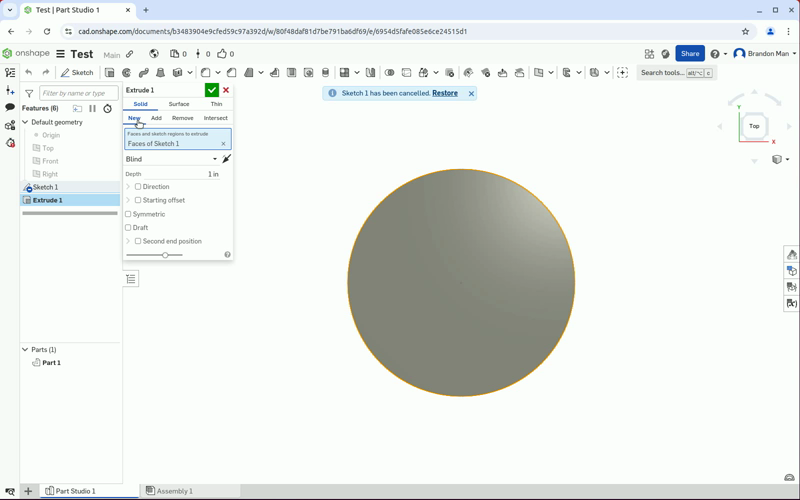
click(137, 120)
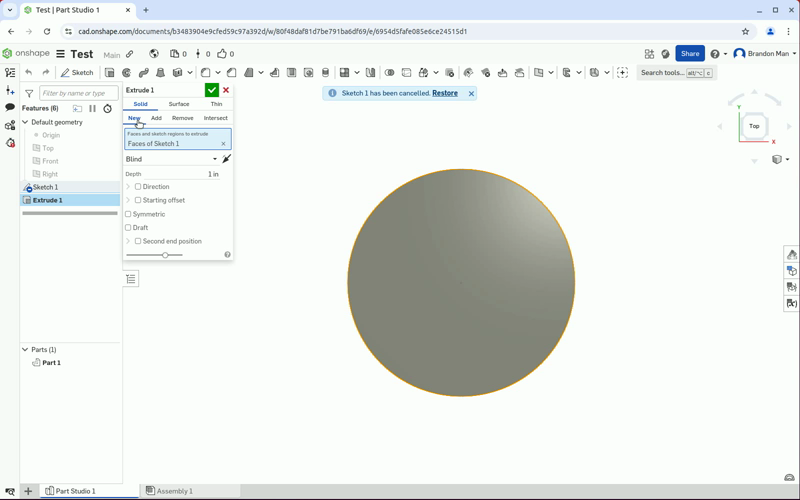
key(tab, 4)
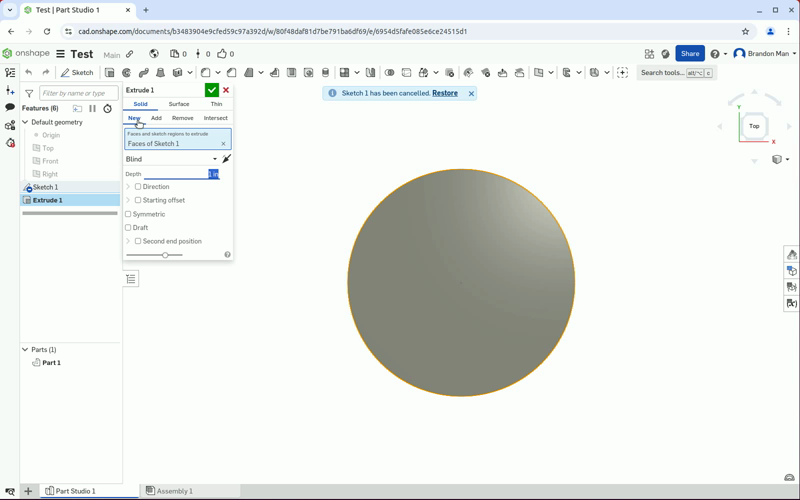
text(-12.276)
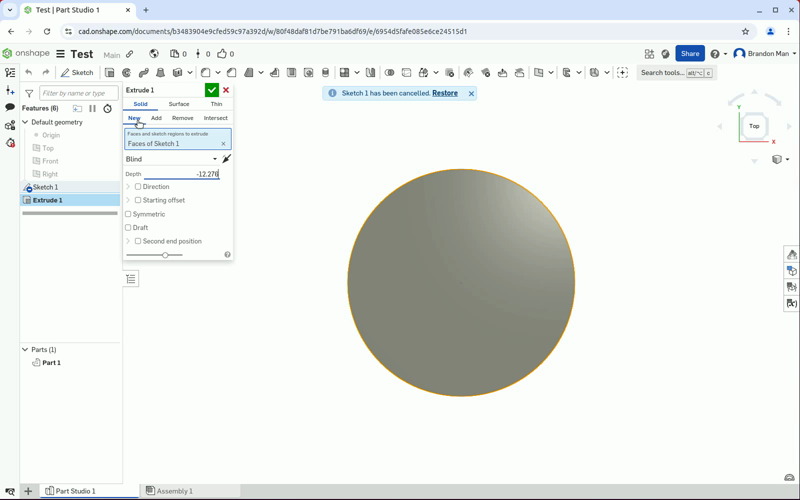
key(enter)
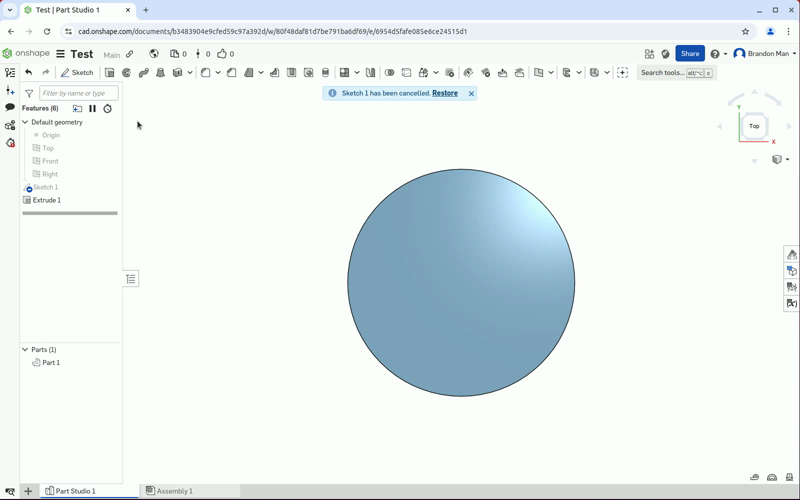
key(shift+h)
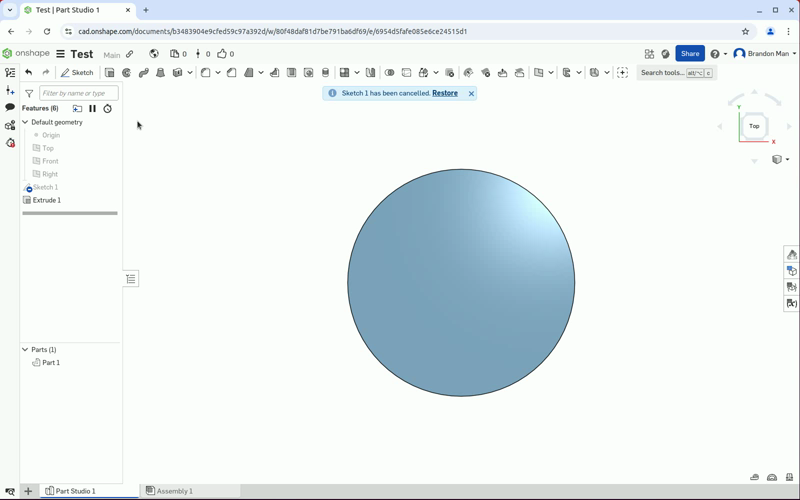
key(shift+h)
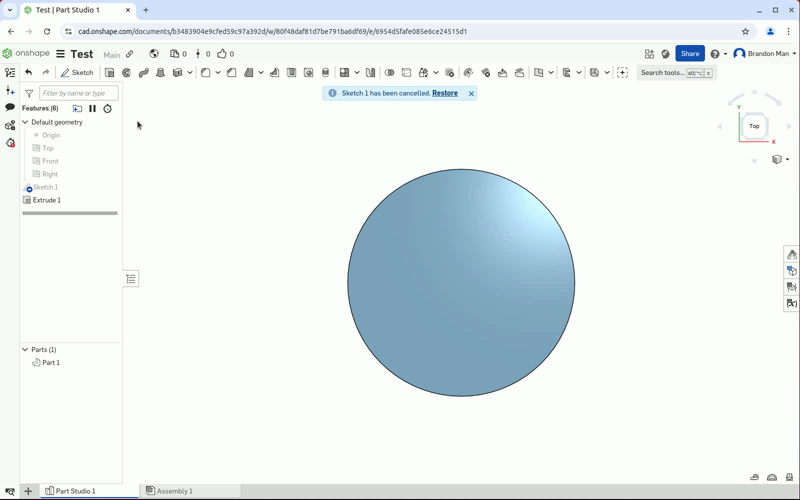
mouse_move(73, 189)
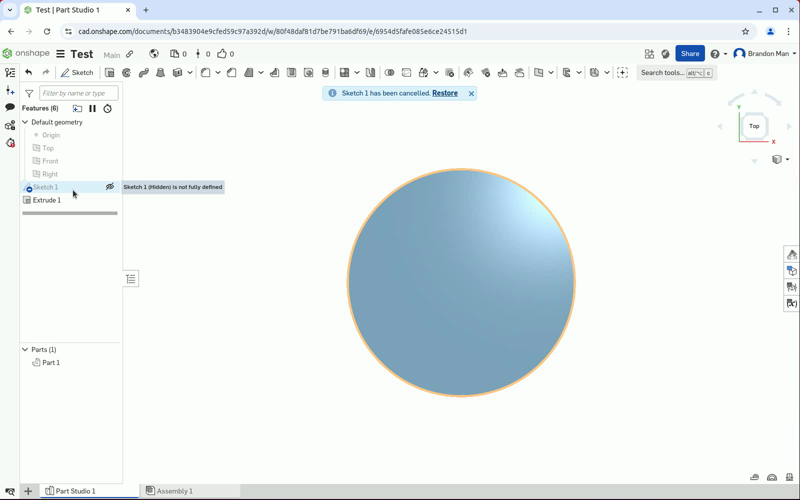
click(73, 189)
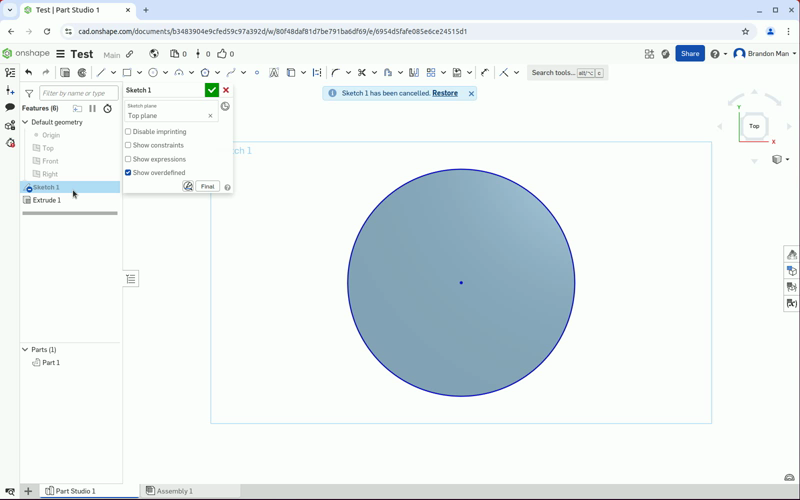
mouse_move(229, 92)
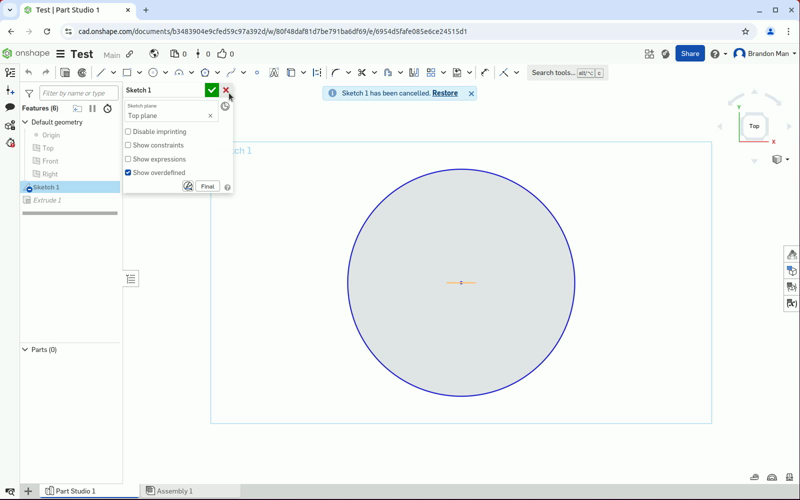
click(229, 92)
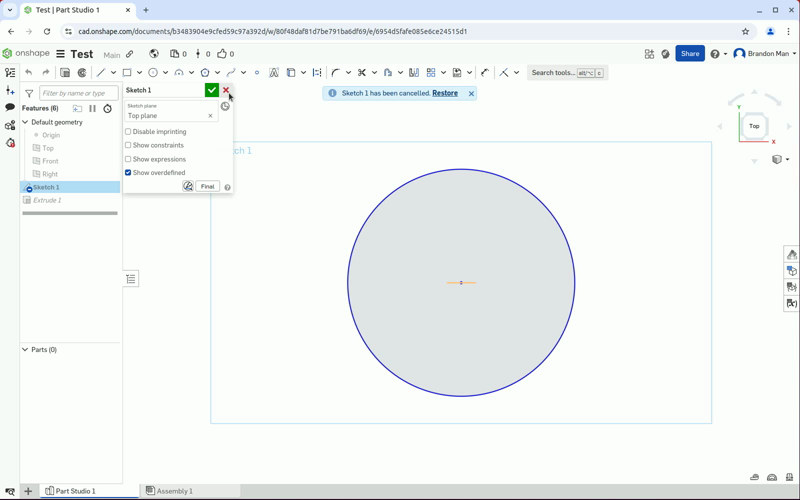
key(shift+s)
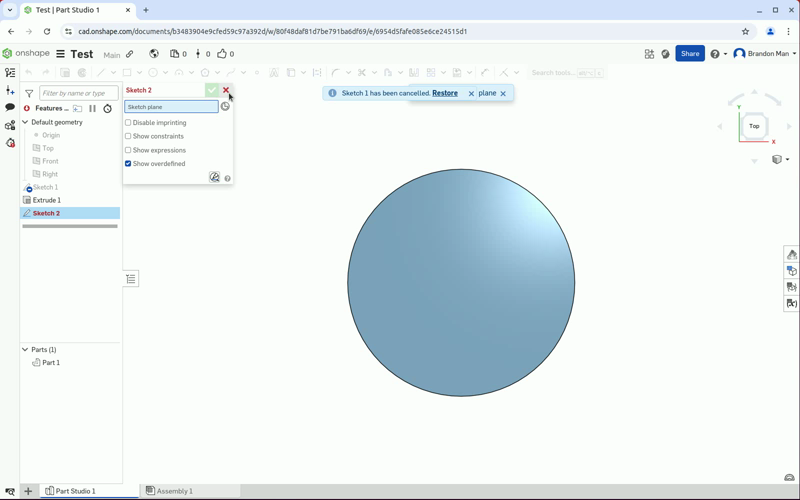
mouse_move(73, 150)
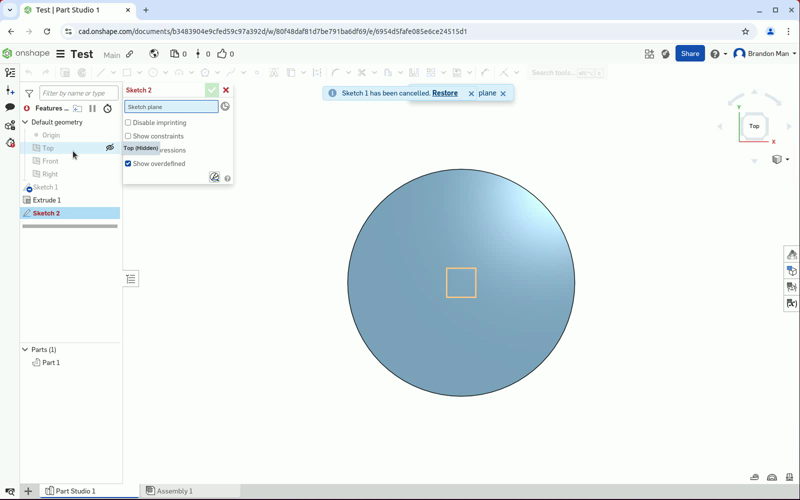
click(73, 150)
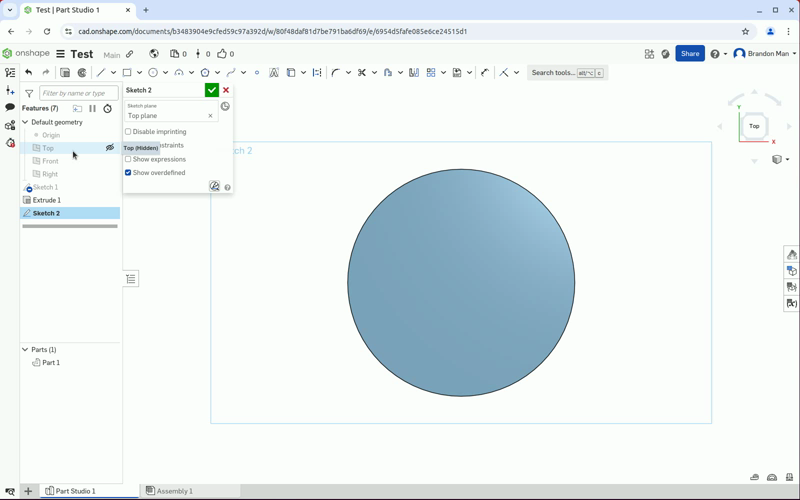
mouse_move(73, 352)
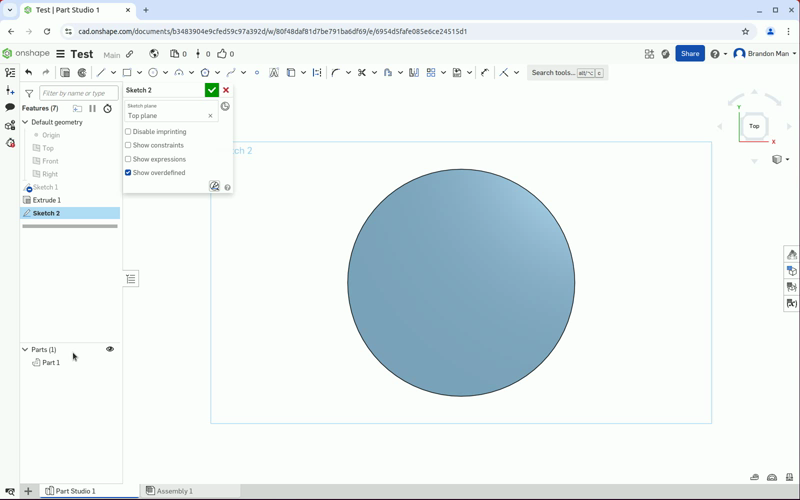
key(y)
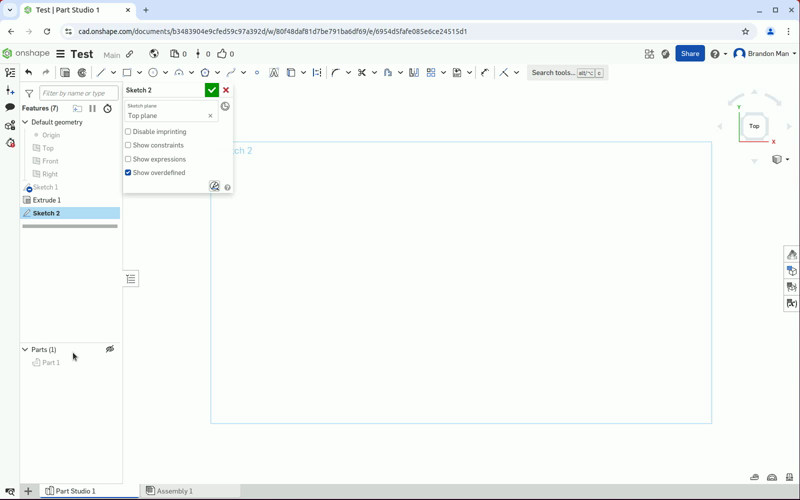
key(c)
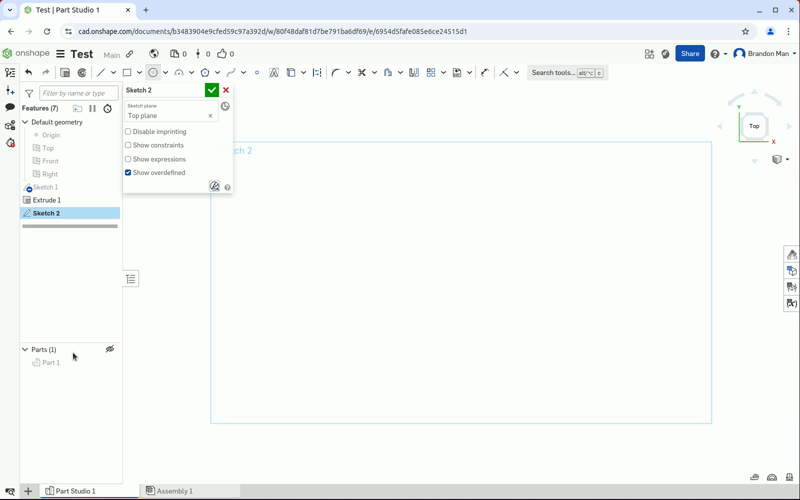
key_down(shift)
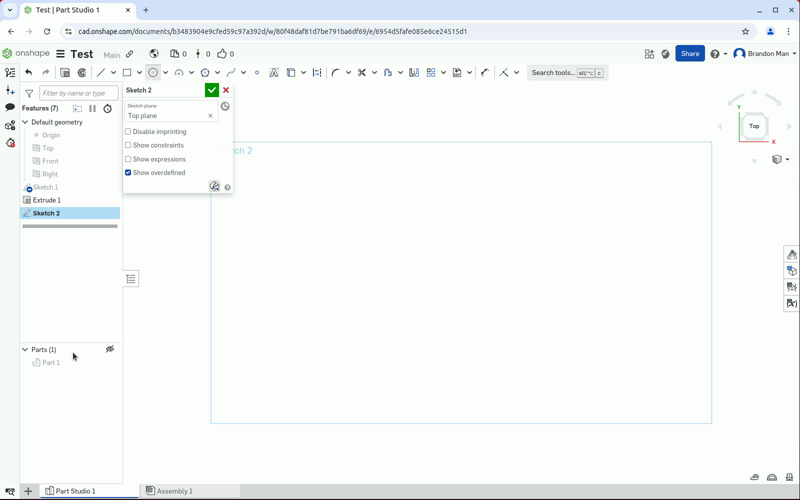
mouse_move(461, 282)
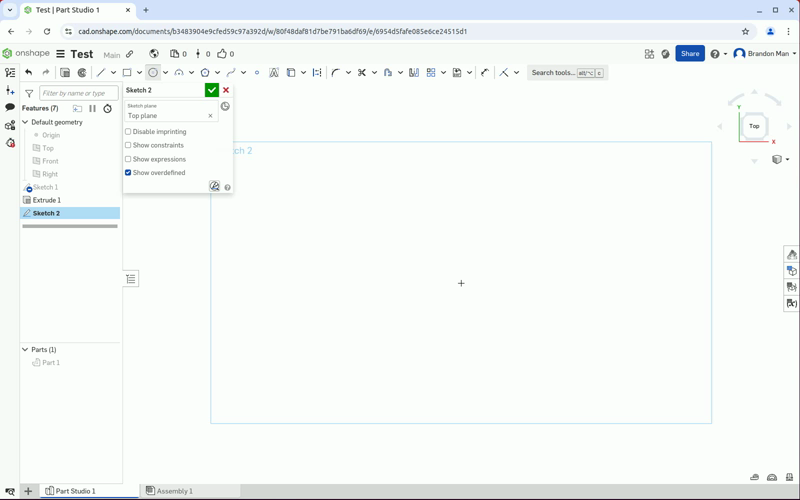
click(461, 282)
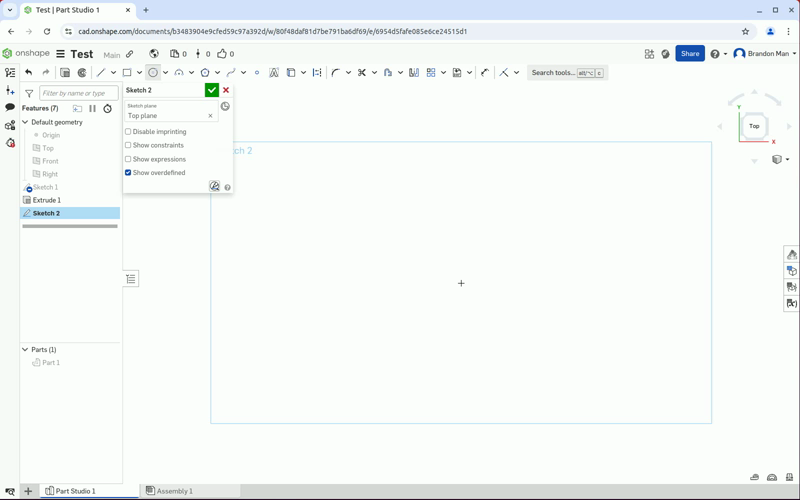
key_up(shift)
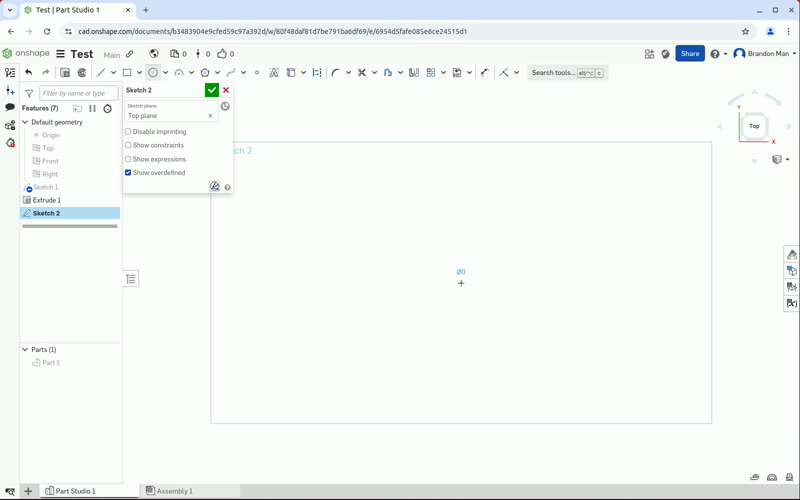
mouse_move(564, 282)
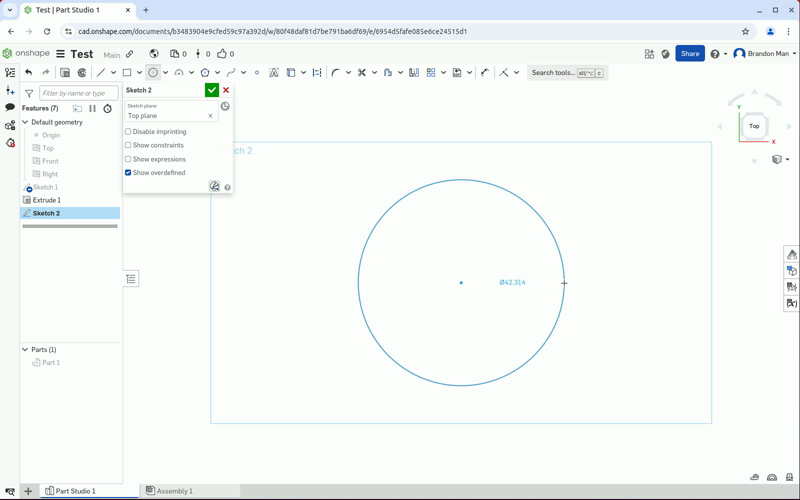
click(564, 282)
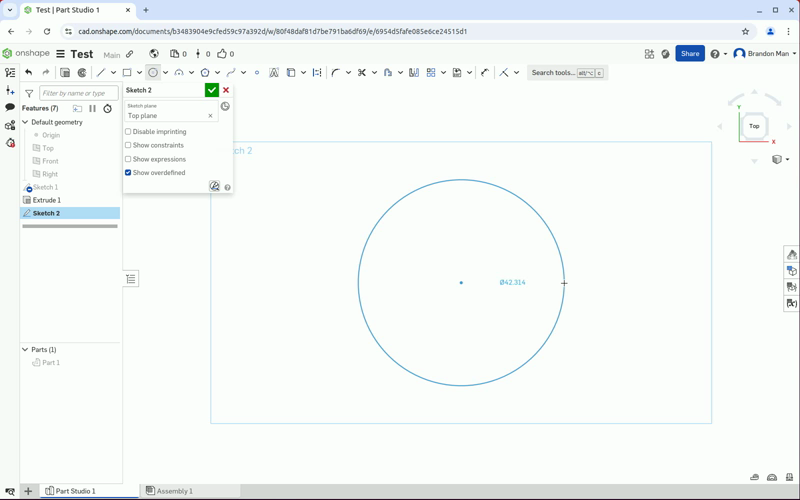
key(esc)
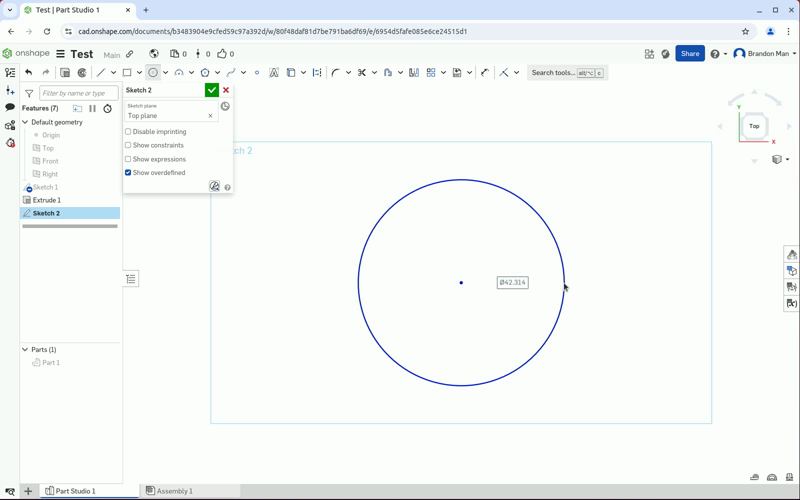
mouse_move(450, 230)
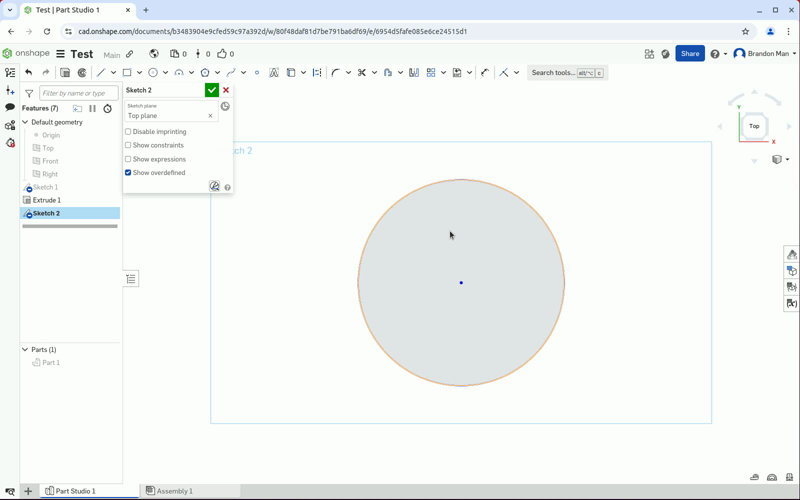
click(450, 230)
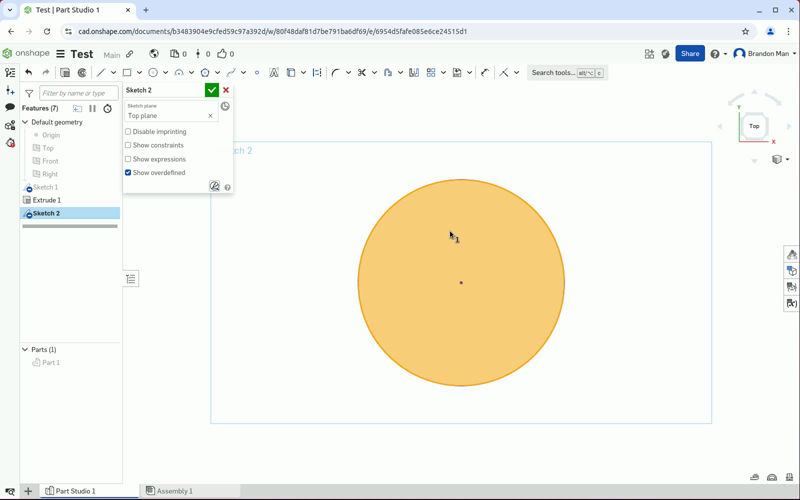
mouse_move(73, 352)
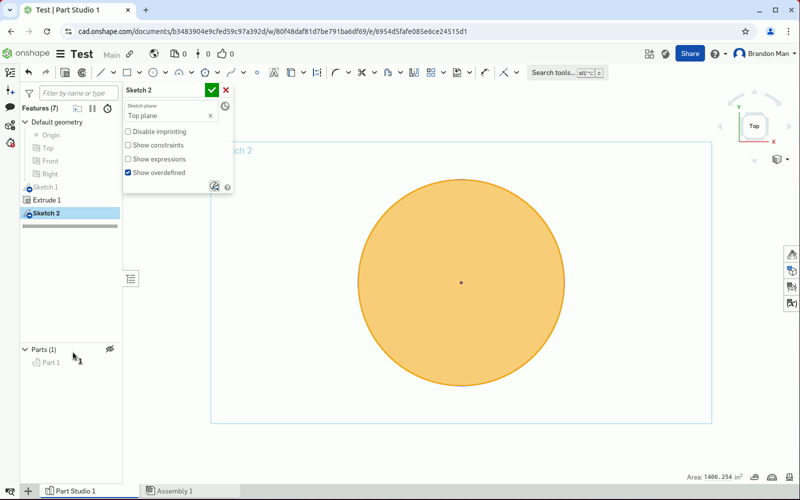
key(shift+y)
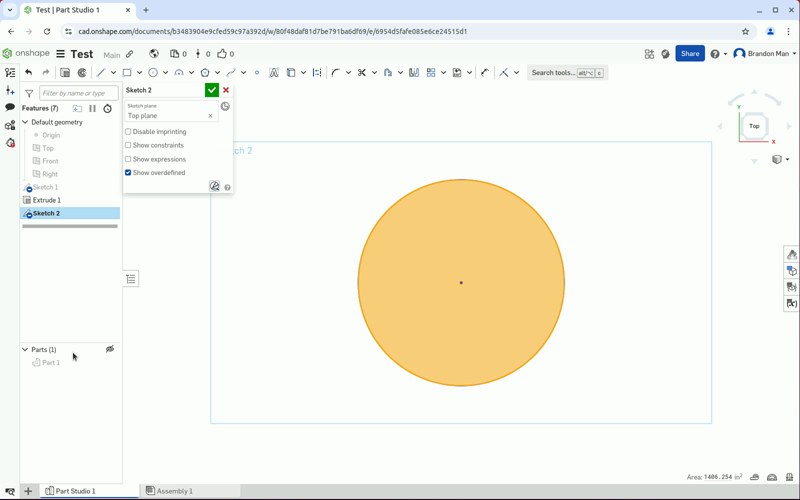
key(shift+e)
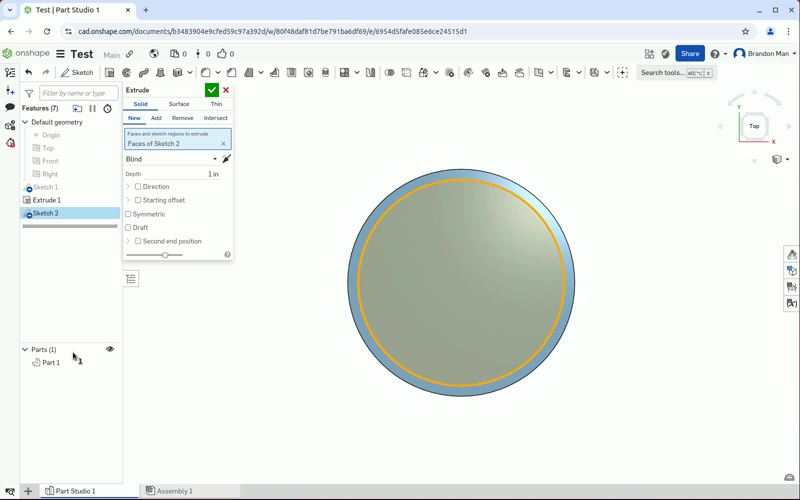
mouse_move(143, 106)
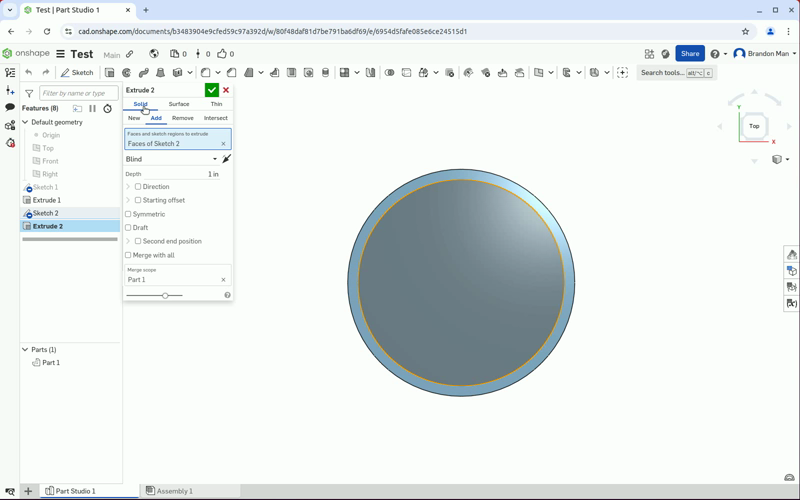
click(143, 106)
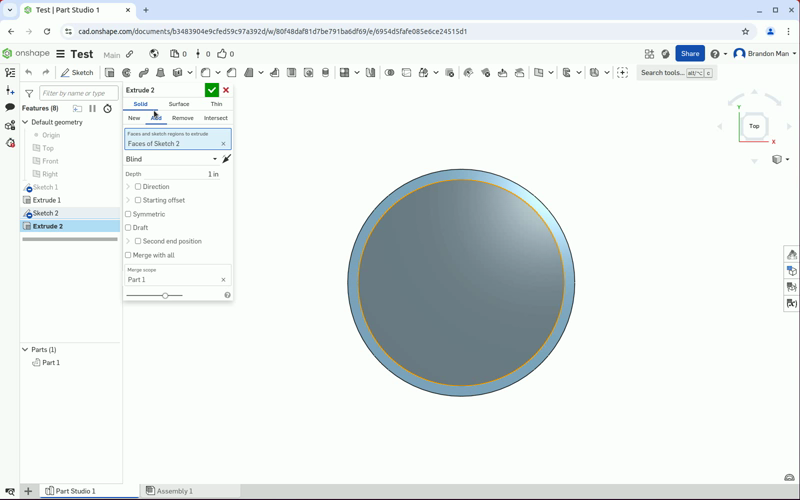
mouse_move(186, 120)
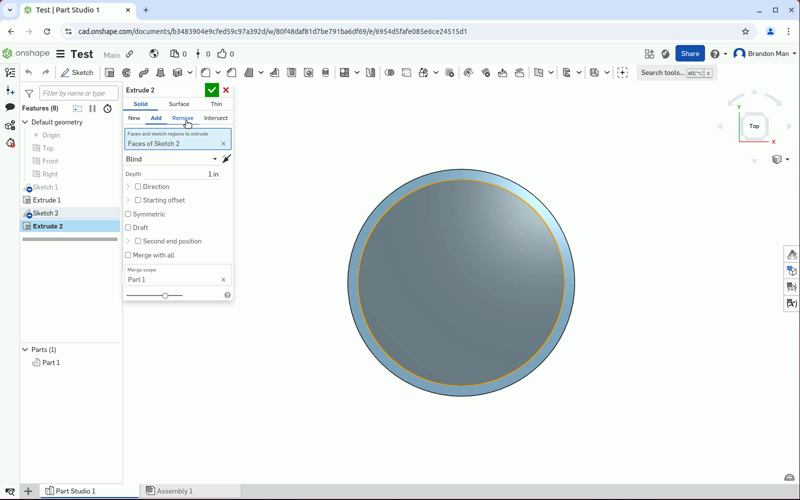
click(186, 120)
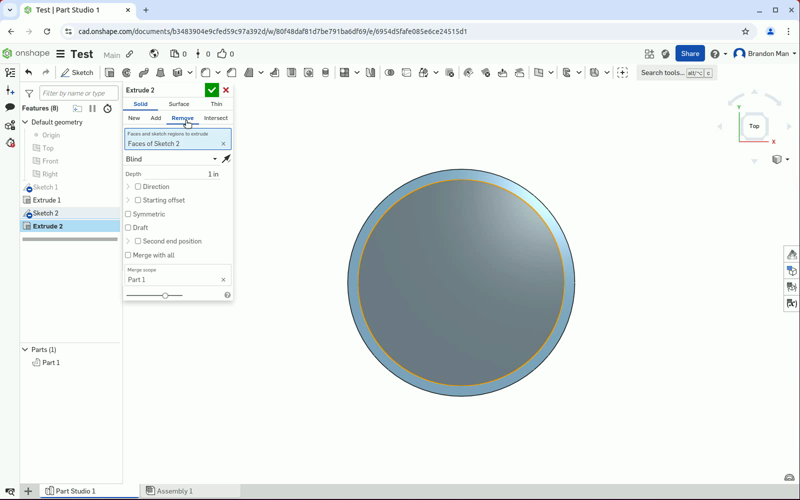
key(tab, 4)
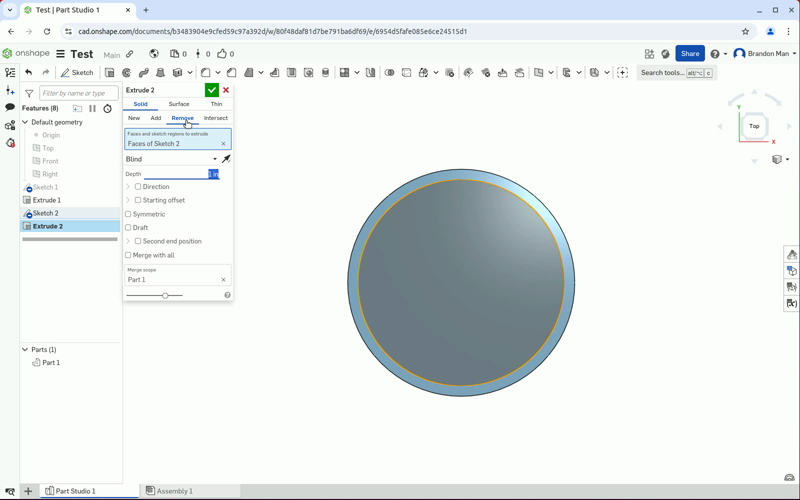
text(12.276)
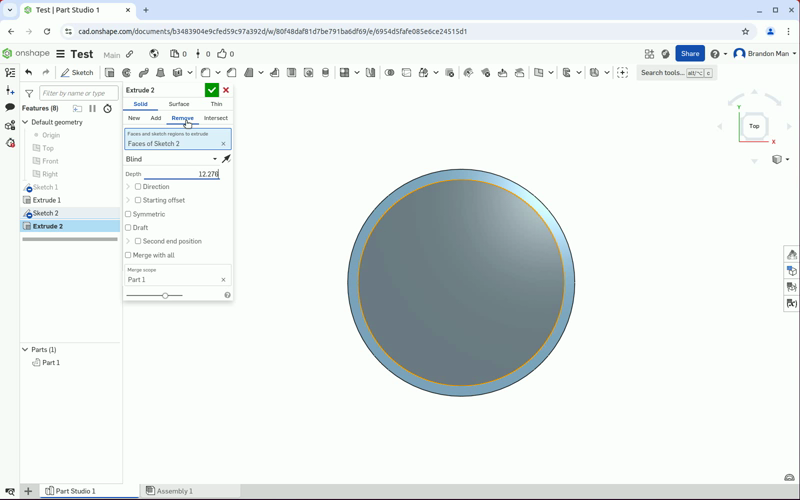
key(tab, 6)
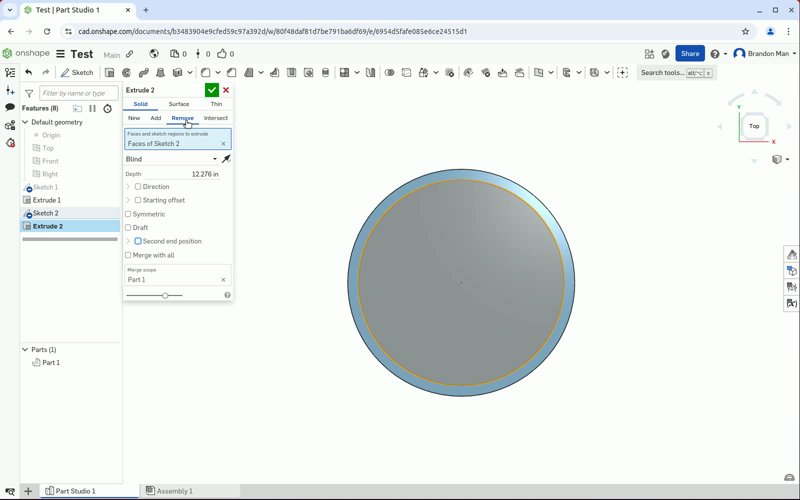
key(space)
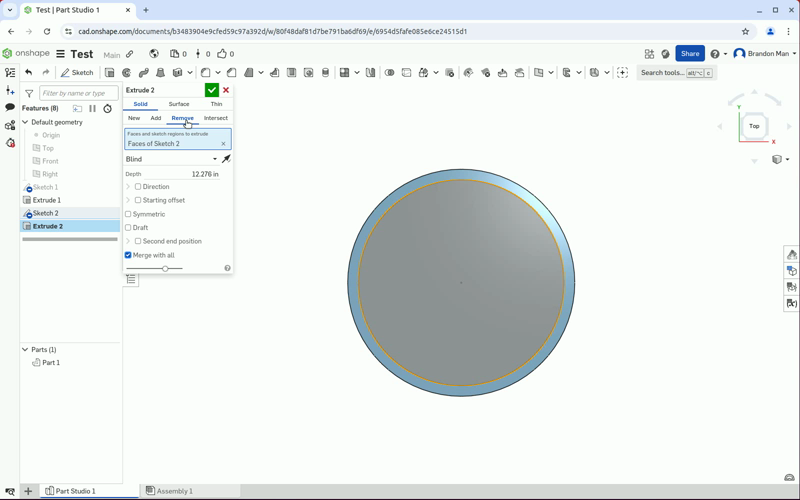
key(enter)
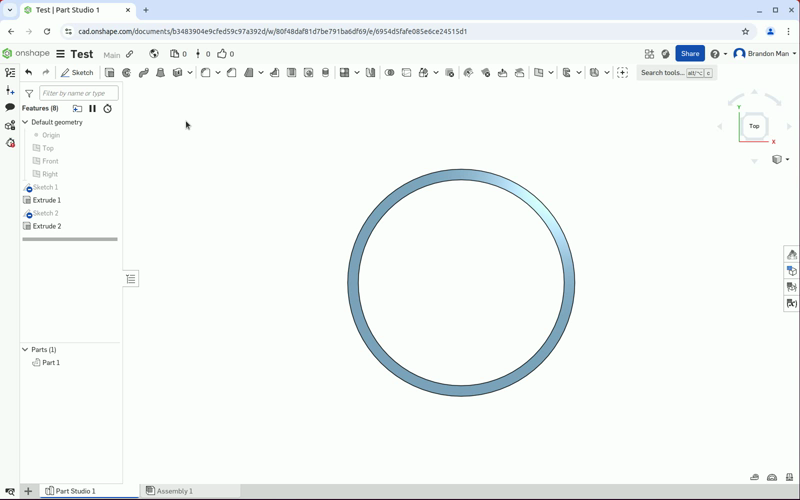
key(shift+h)
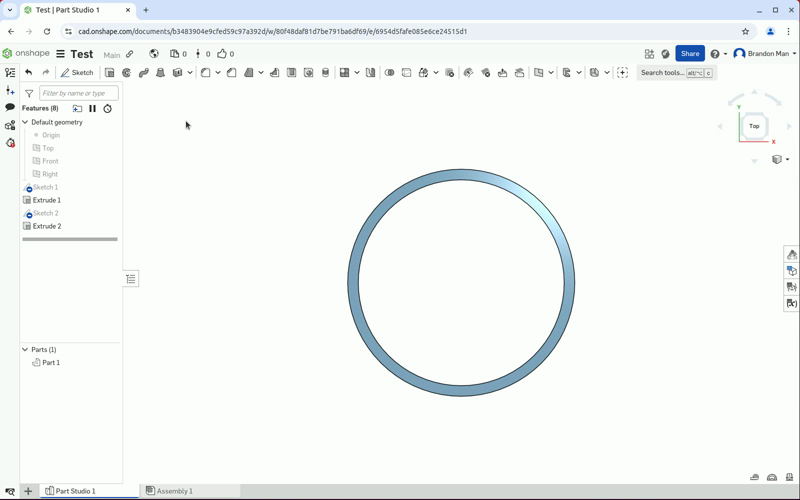
key(shift+h)
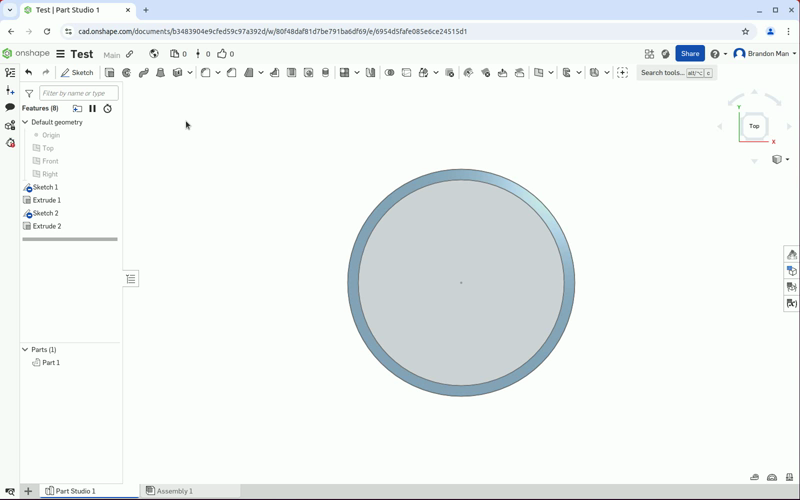
key(shift+7)
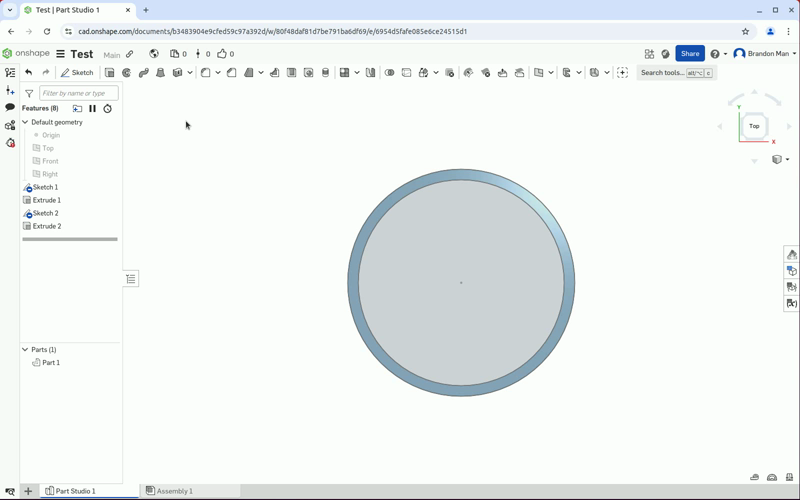
key(up, 3)
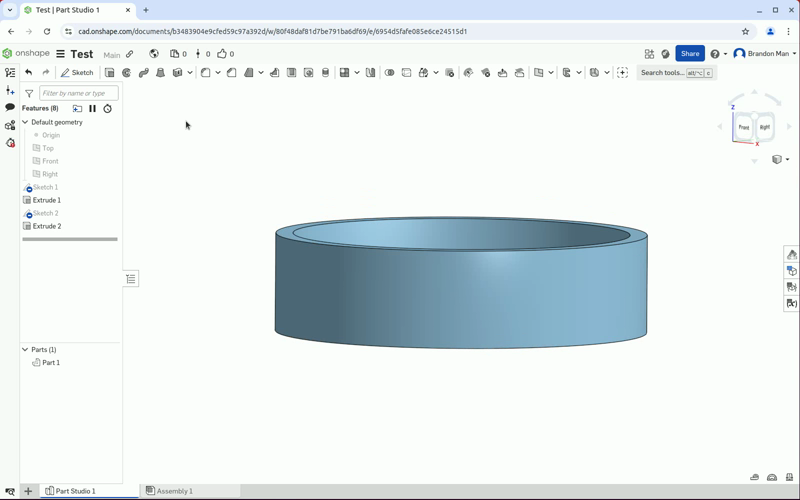
key(left, 3)
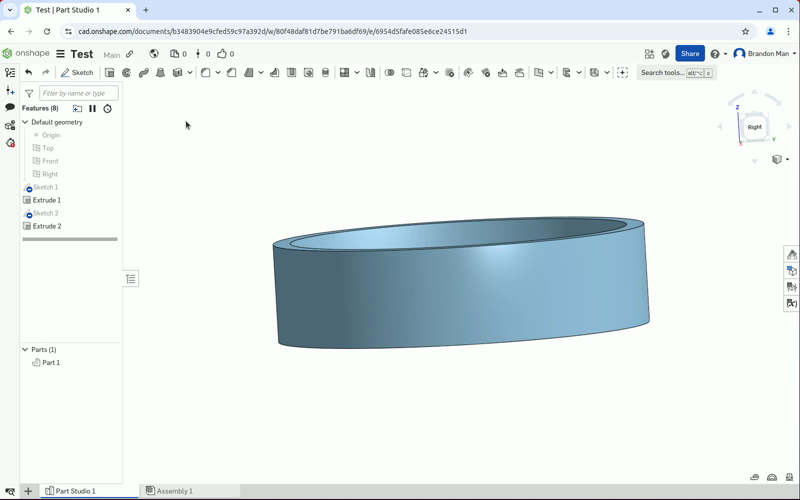
key(right, 3)
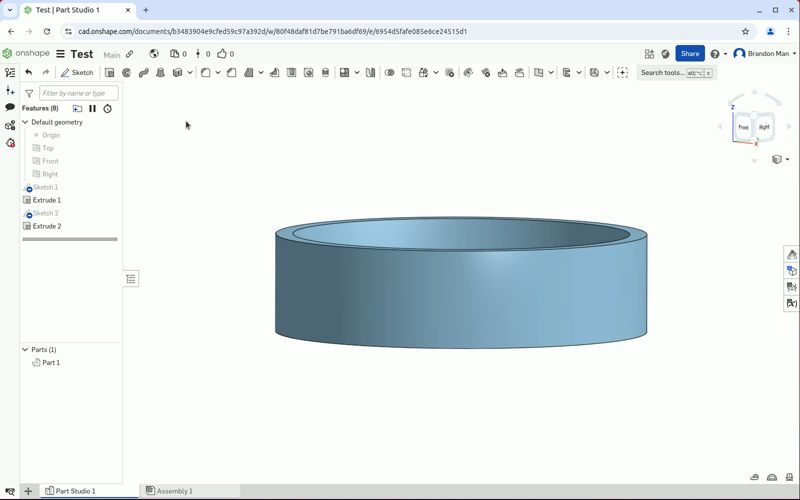
key(down, 3)
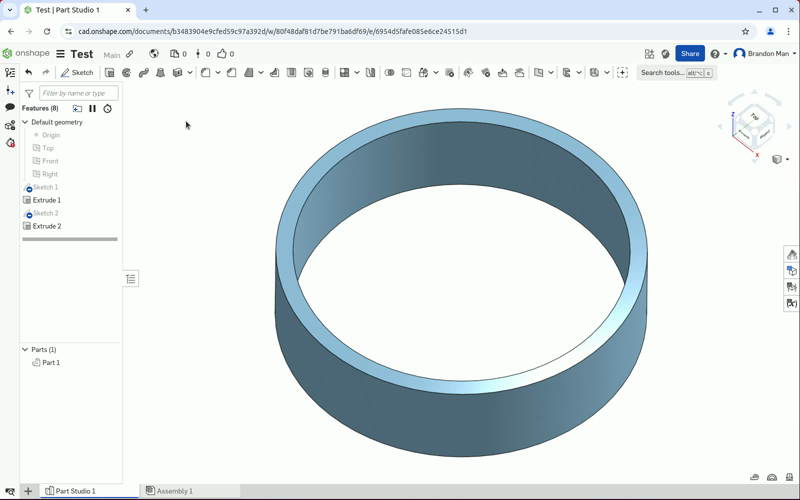
mouse_move(73, 189)
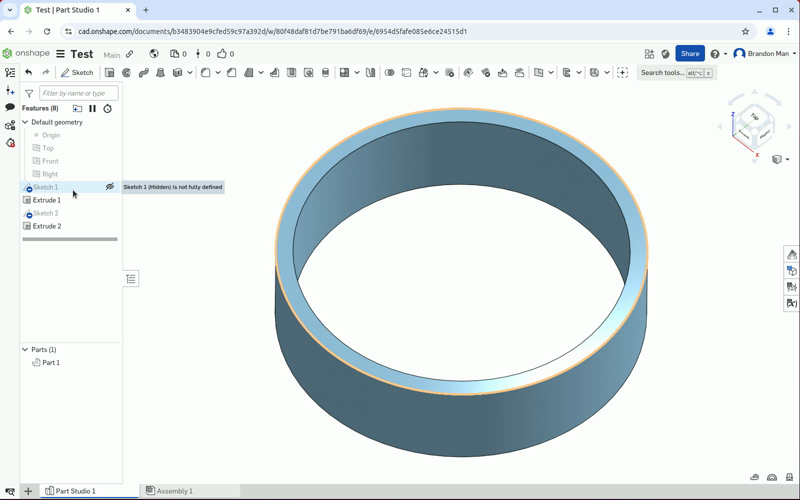
click(73, 189)